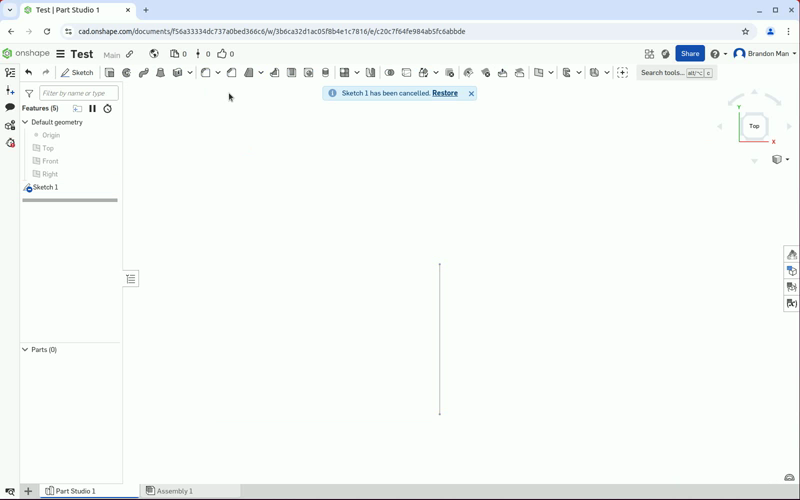
key(shift+h)
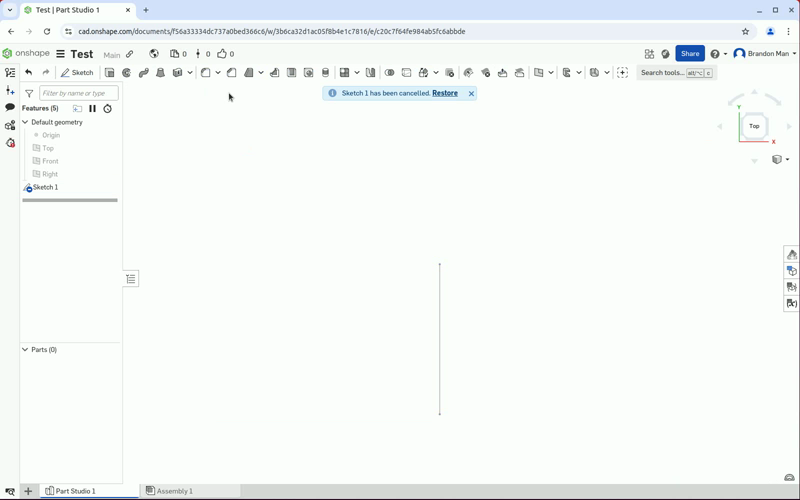
key(shift+s)
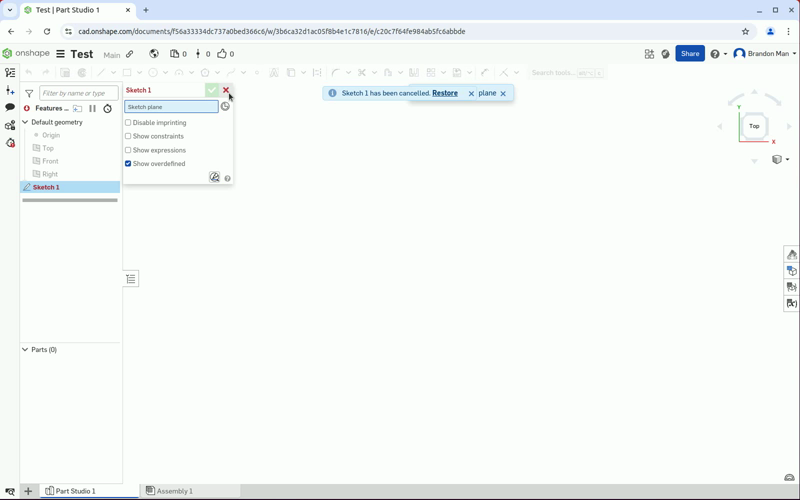
mouse_move(73, 150)
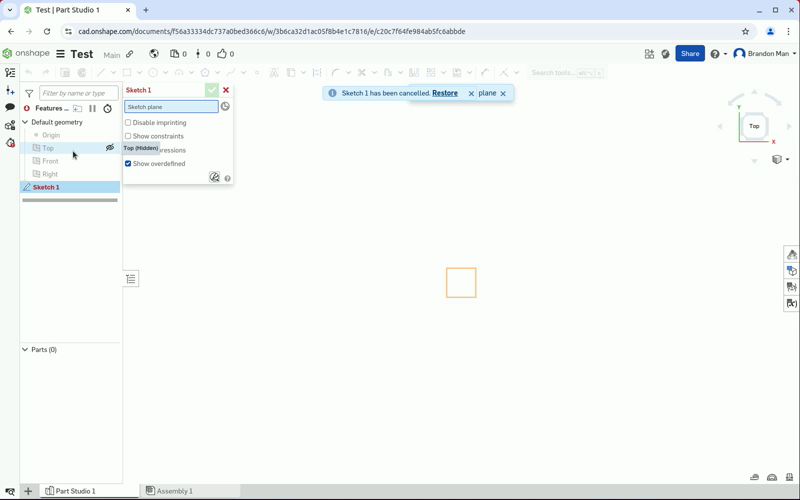
click(73, 150)
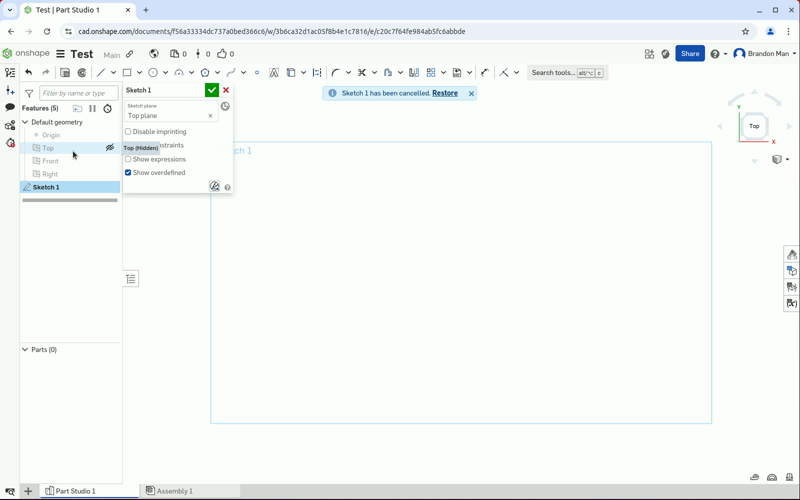
mouse_move(73, 352)
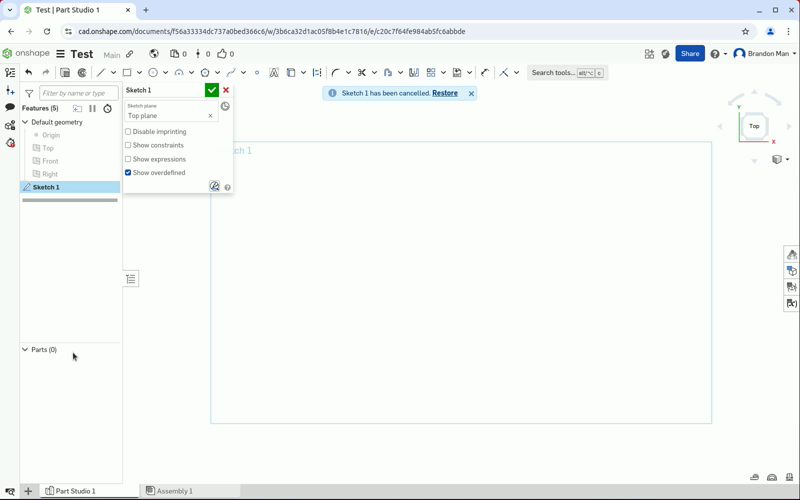
key(y)
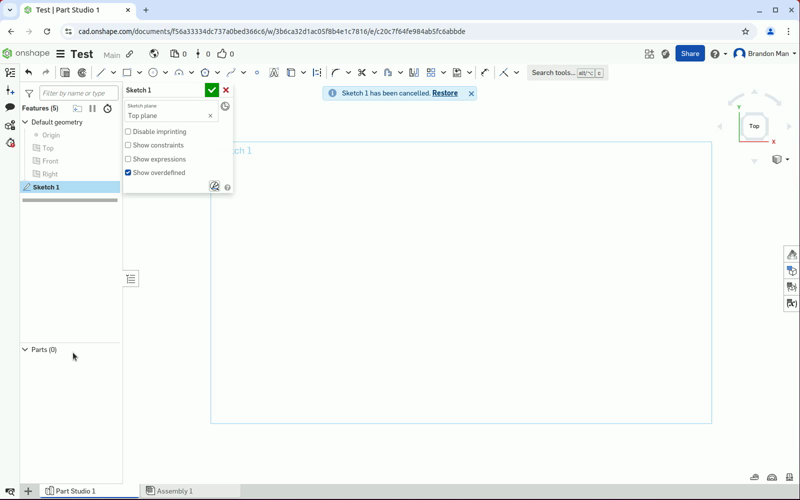
key(l)
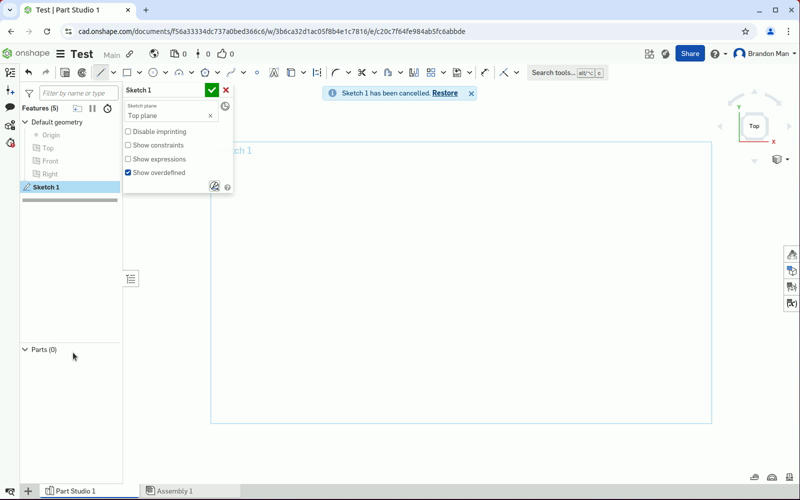
key_down(shift)
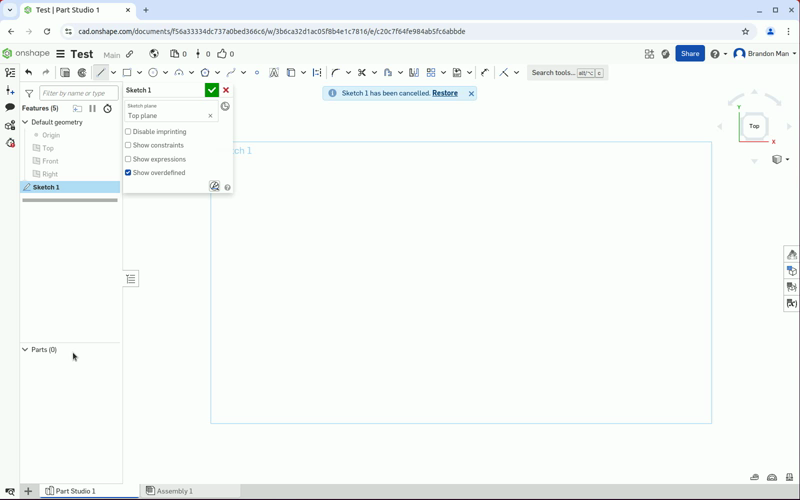
mouse_move(348, 393)
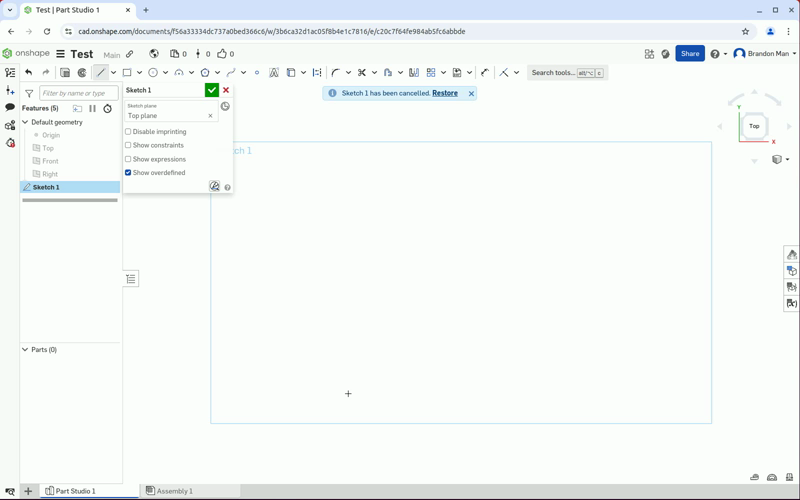
click(348, 393)
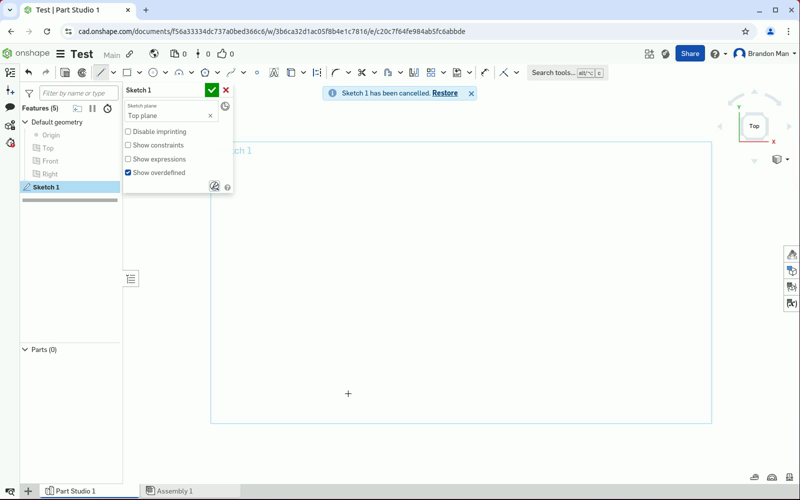
key_up(shift)
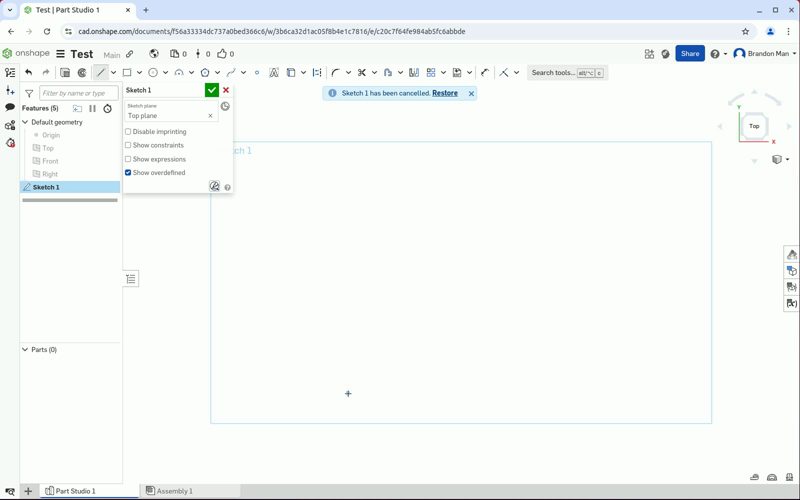
key_down(shift)
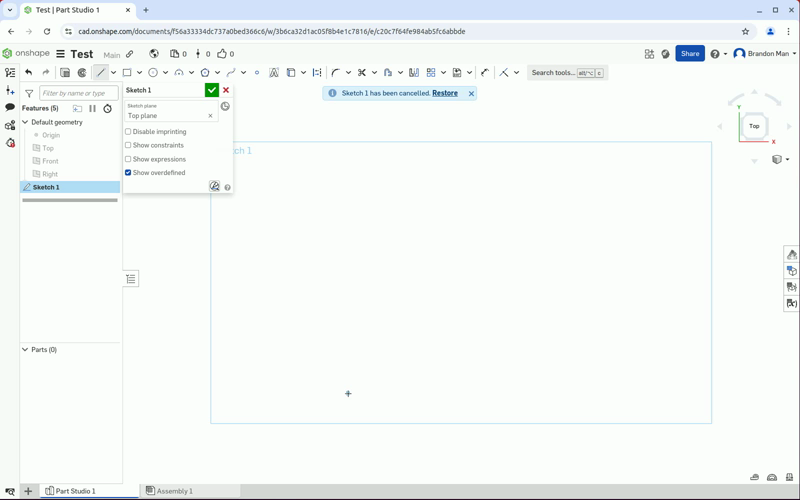
mouse_move(569, 393)
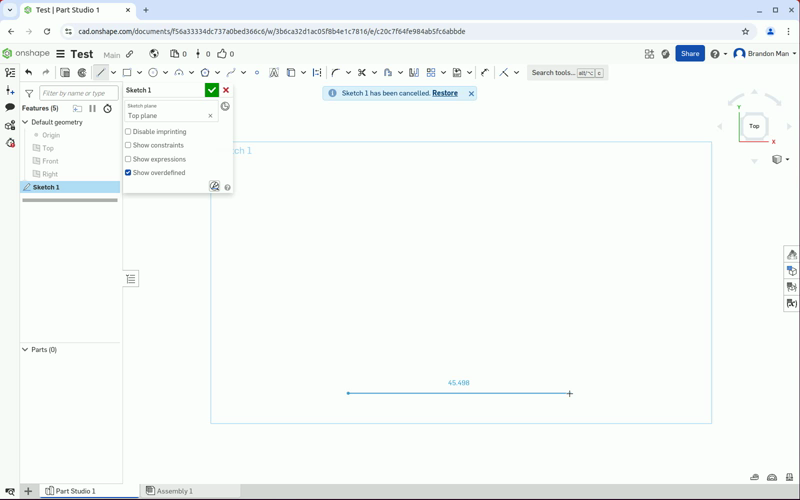
click(569, 393)
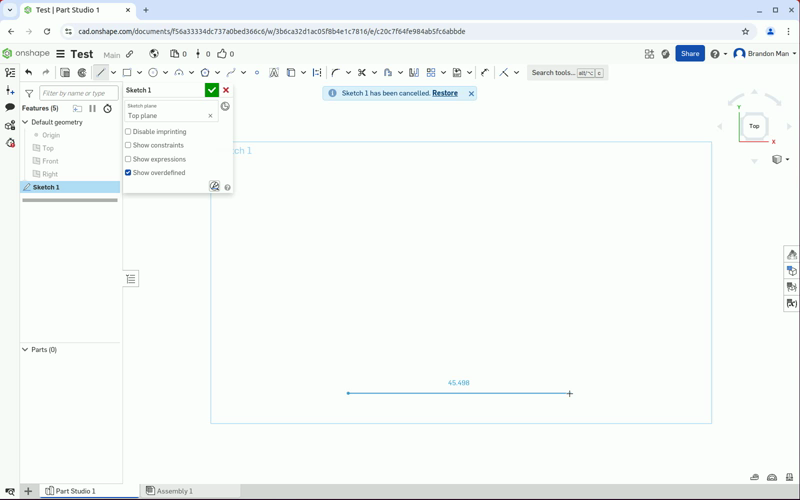
key_up(shift)
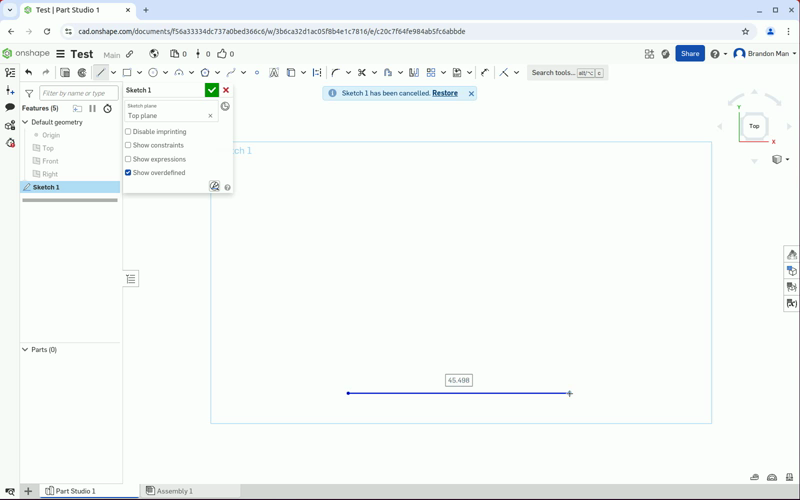
key_down(shift)
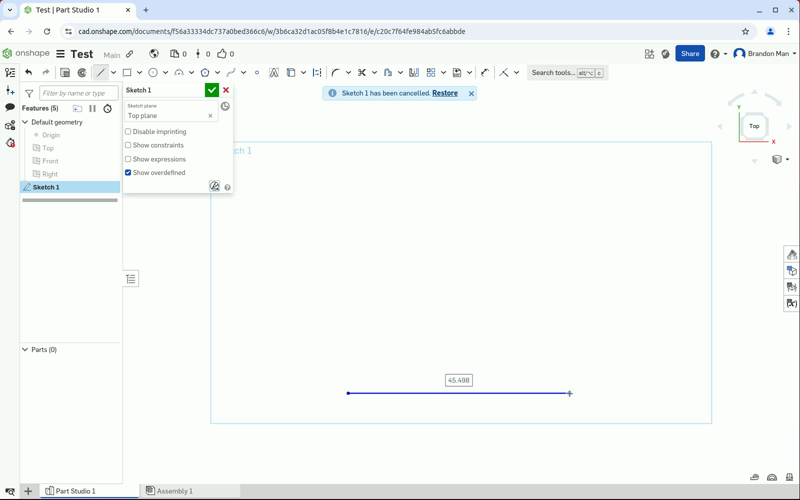
mouse_move(569, 173)
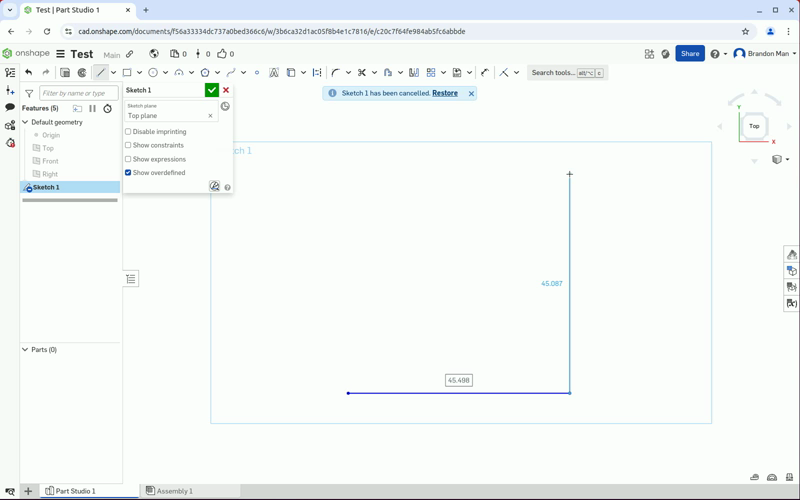
click(569, 173)
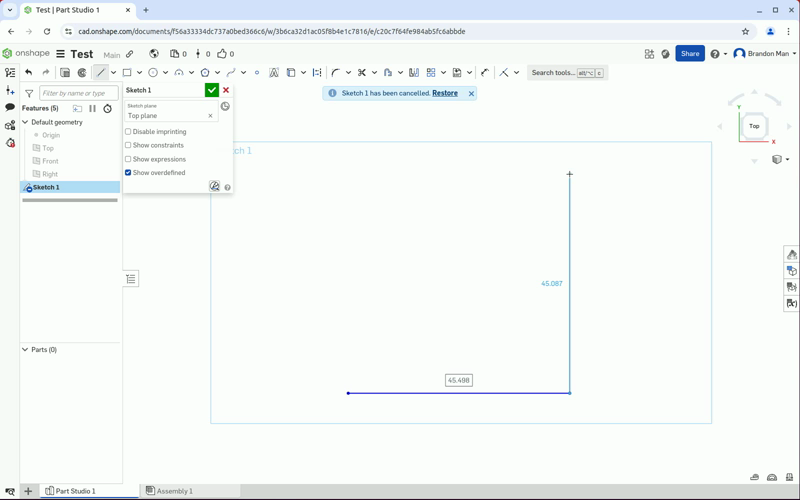
key_up(shift)
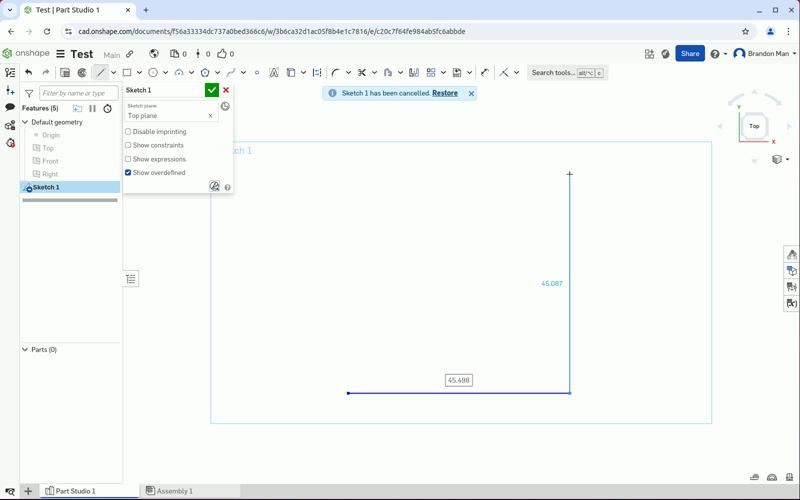
key_down(shift)
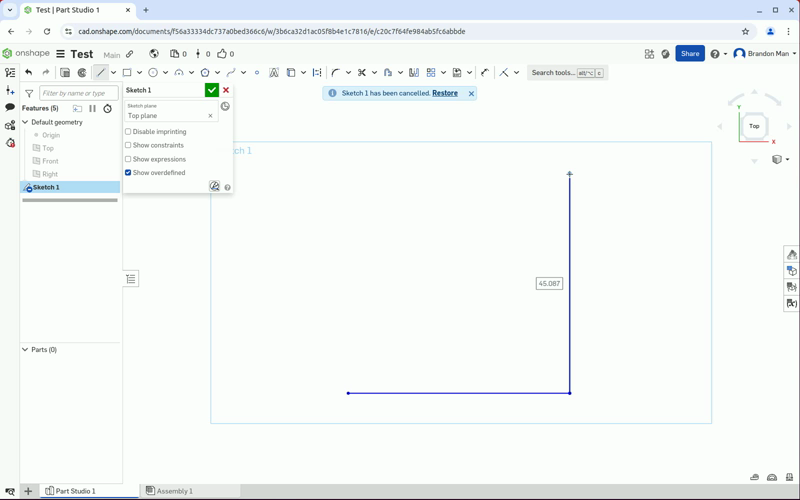
mouse_move(348, 173)
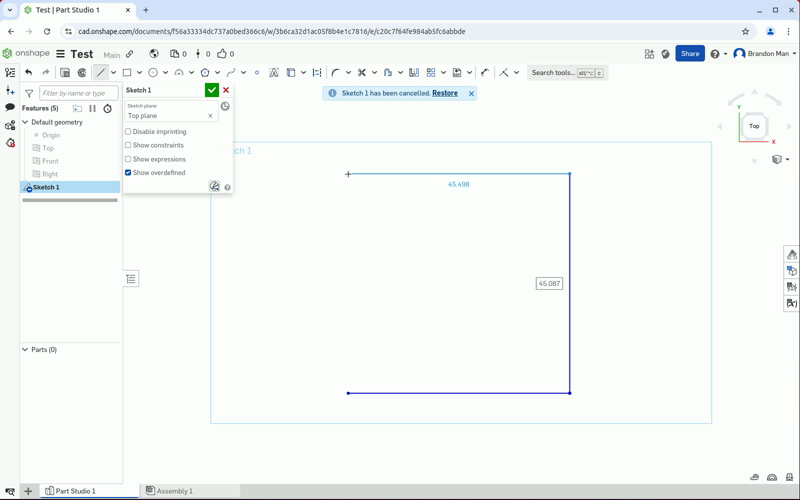
click(348, 173)
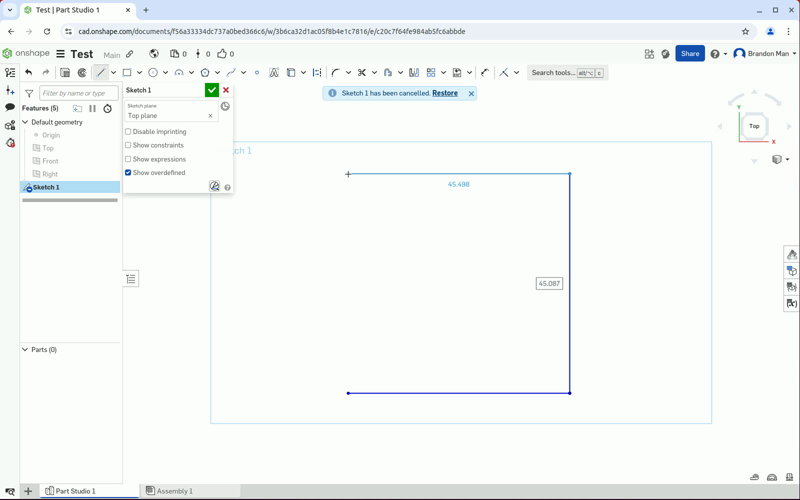
key_up(shift)
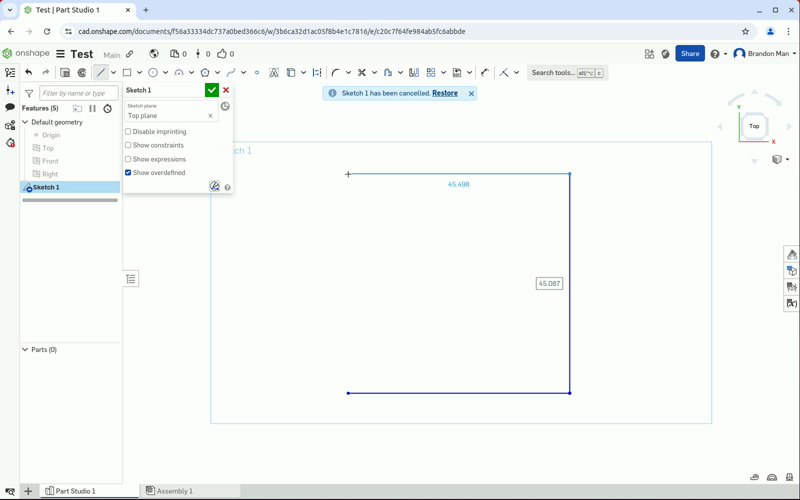
key_down(shift)
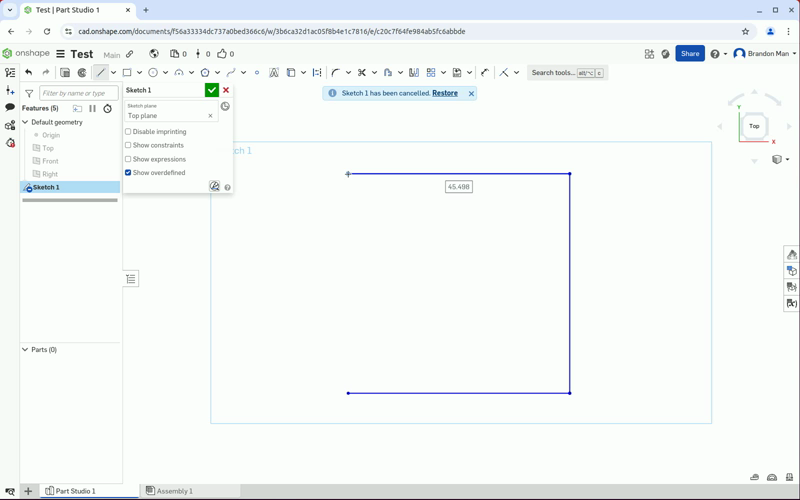
mouse_move(348, 393)
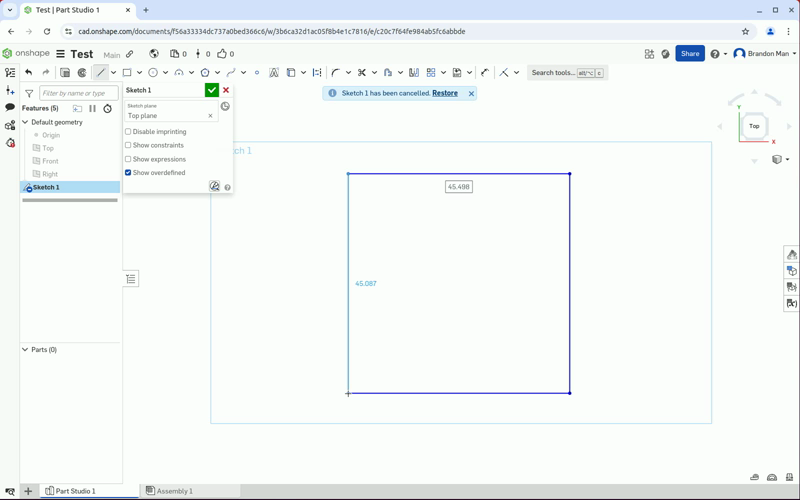
key_up(shift)
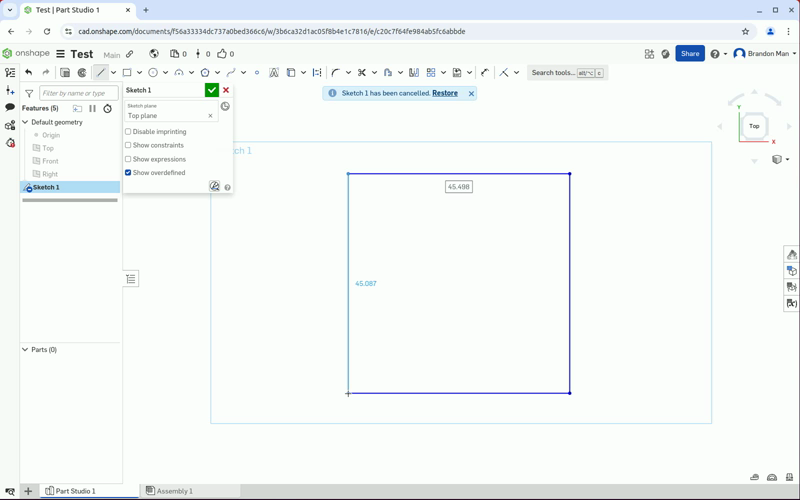
click(348, 393)
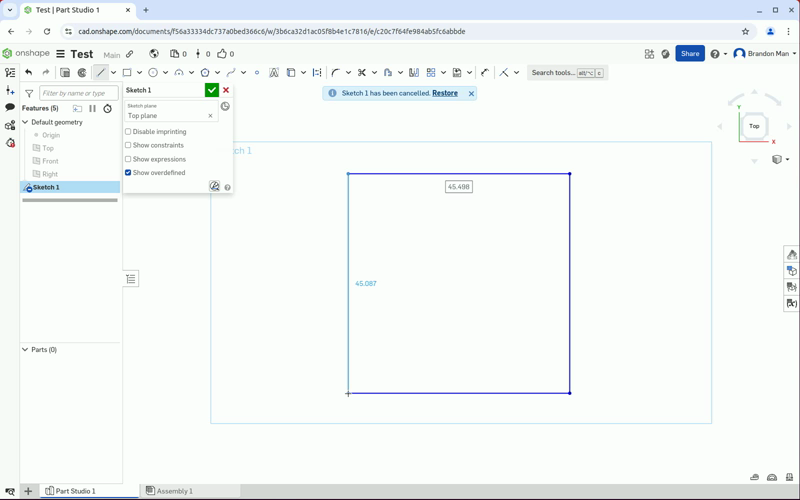
key(esc)
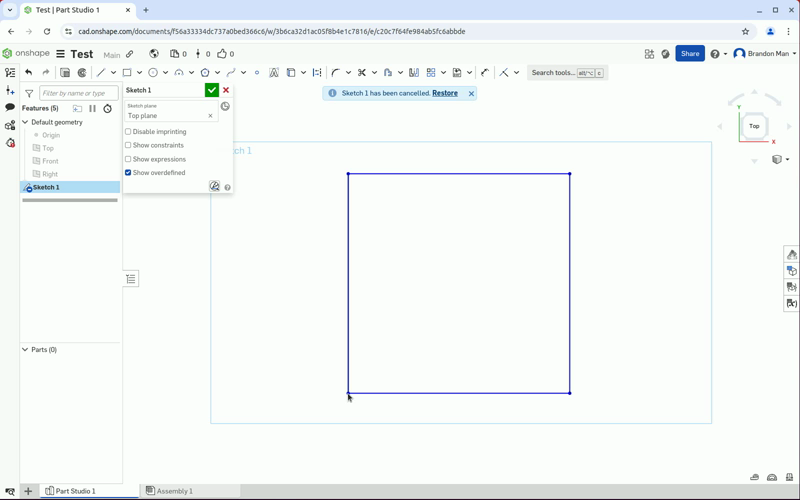
mouse_move(510, 357)
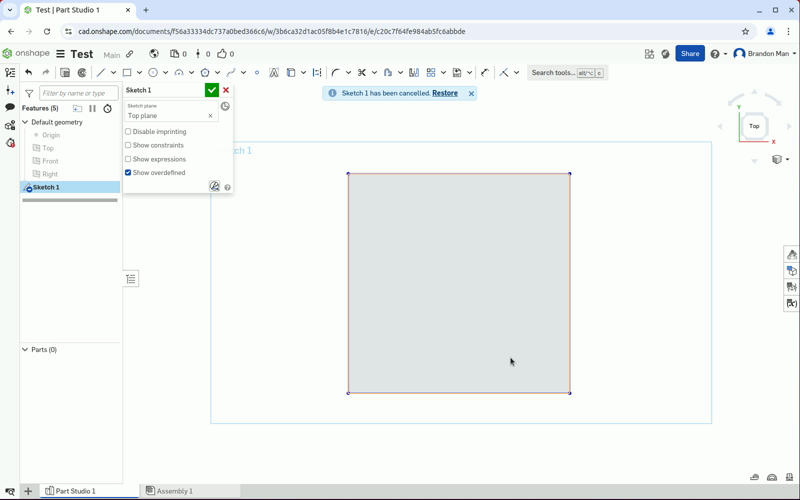
click(510, 357)
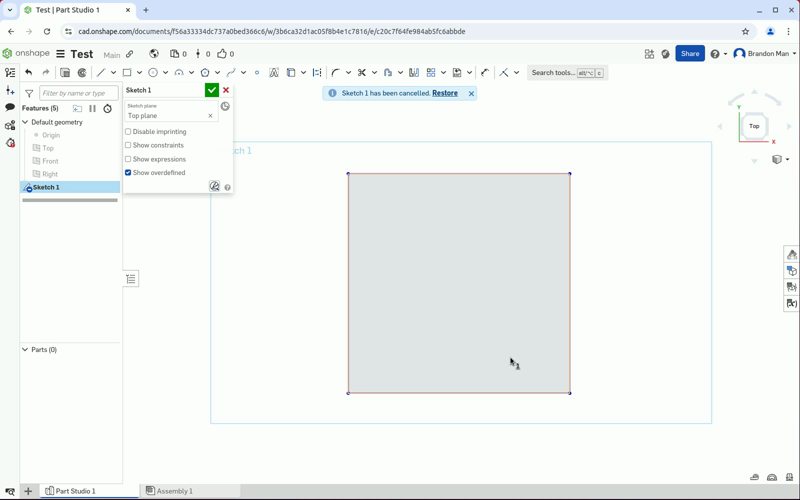
mouse_move(73, 352)
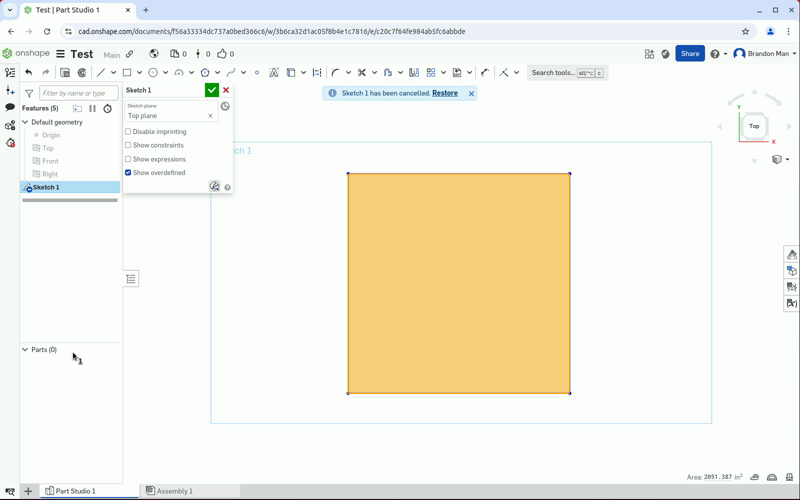
key(shift+y)
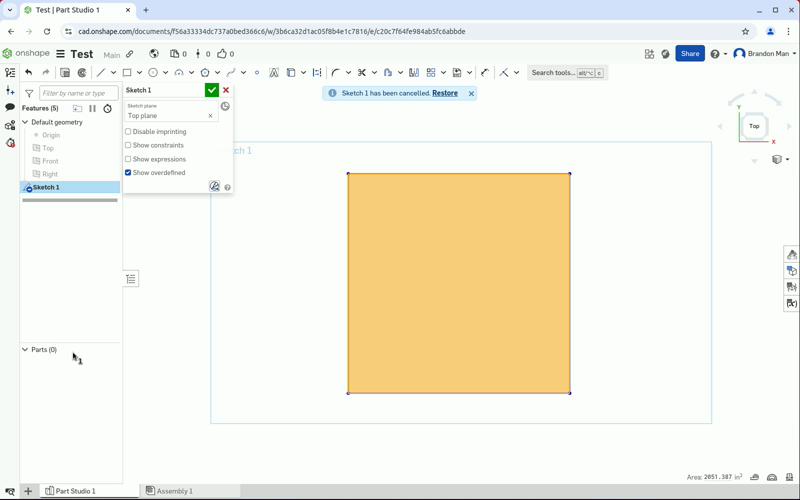
key(shift+e)
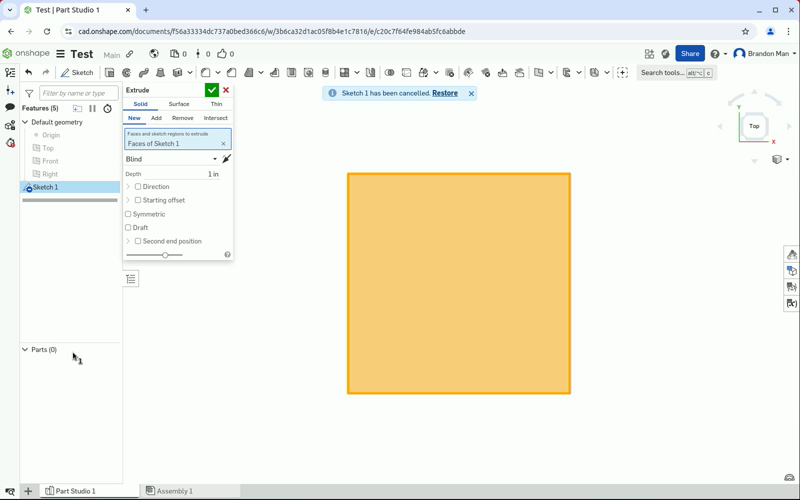
mouse_move(143, 106)
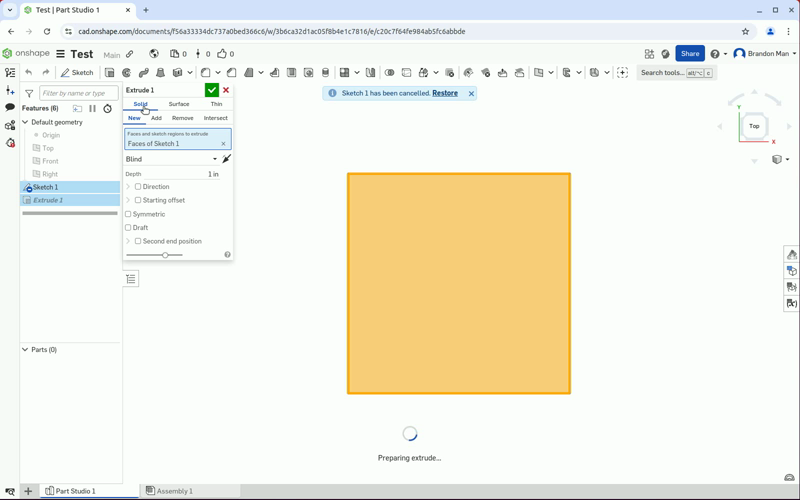
click(143, 106)
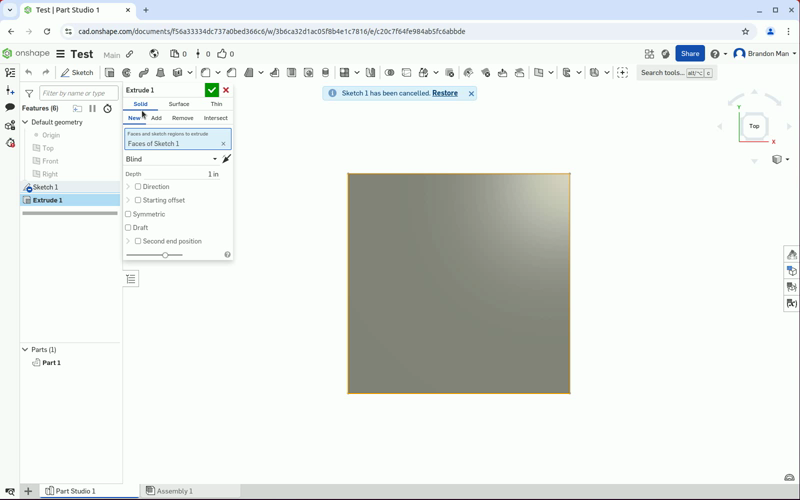
mouse_move(137, 120)
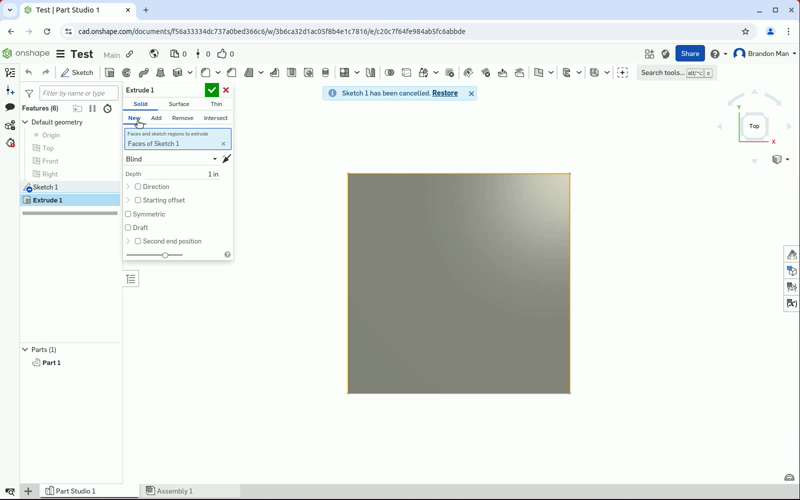
click(137, 120)
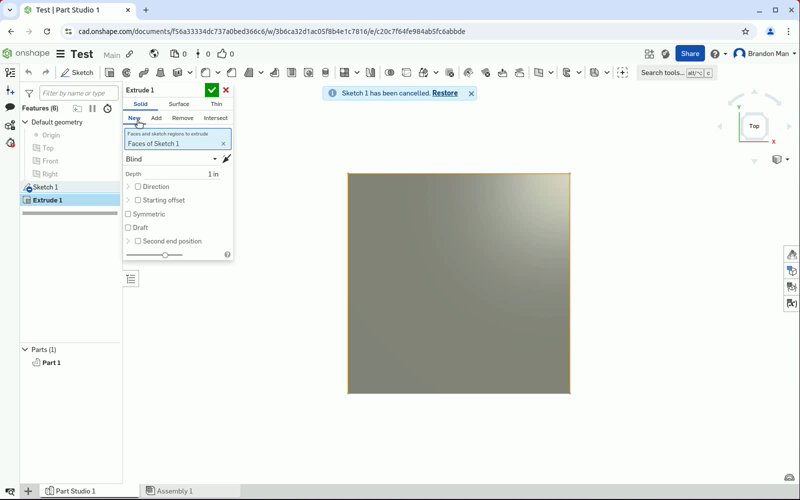
key(tab, 4)
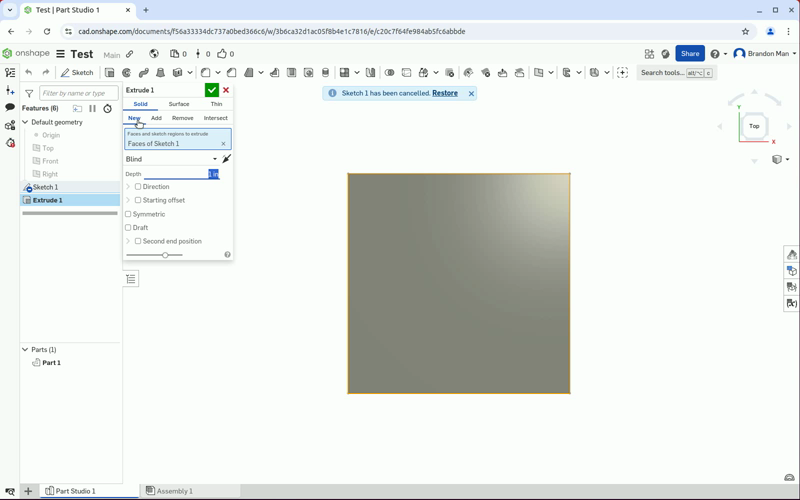
text(-7.221)
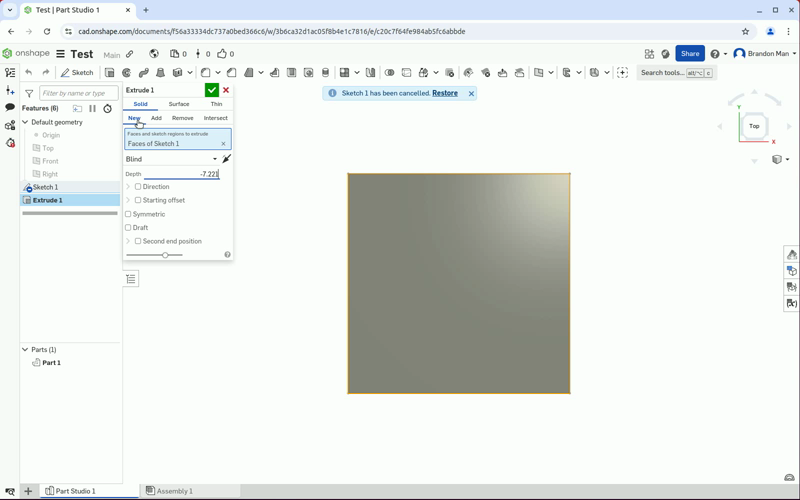
key(enter)
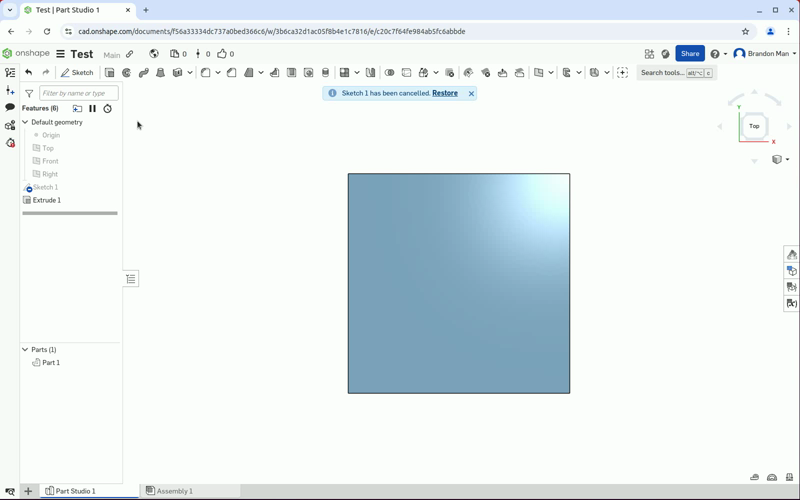
key(shift+h)
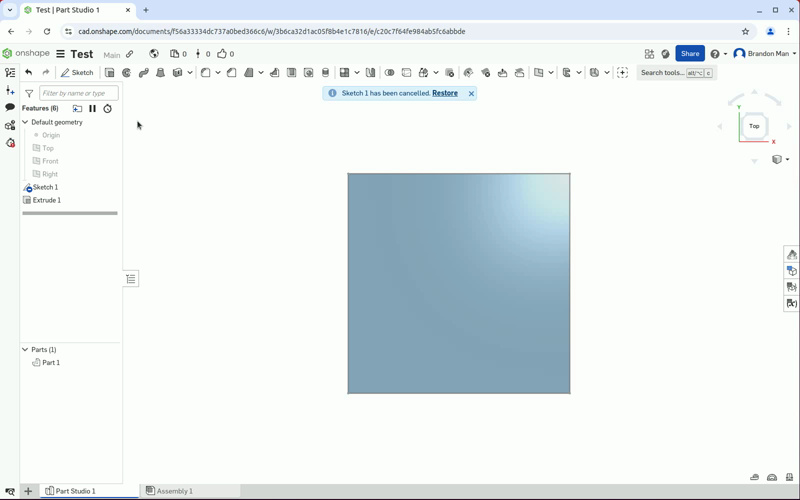
key(shift+h)
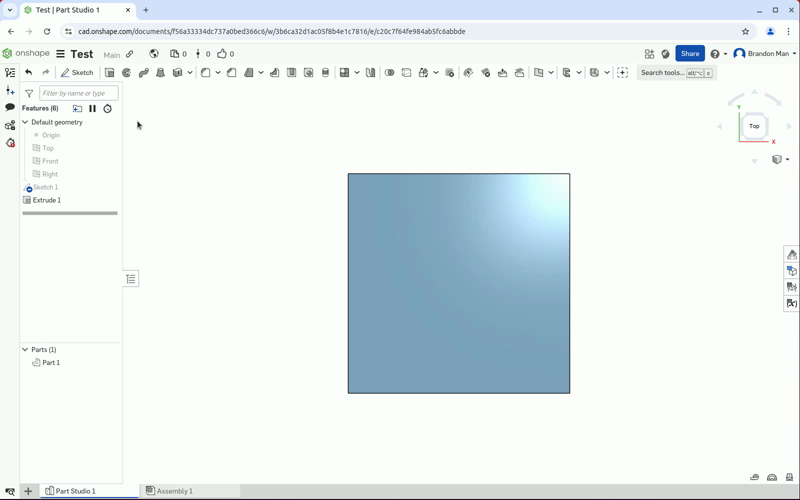
mouse_move(73, 189)
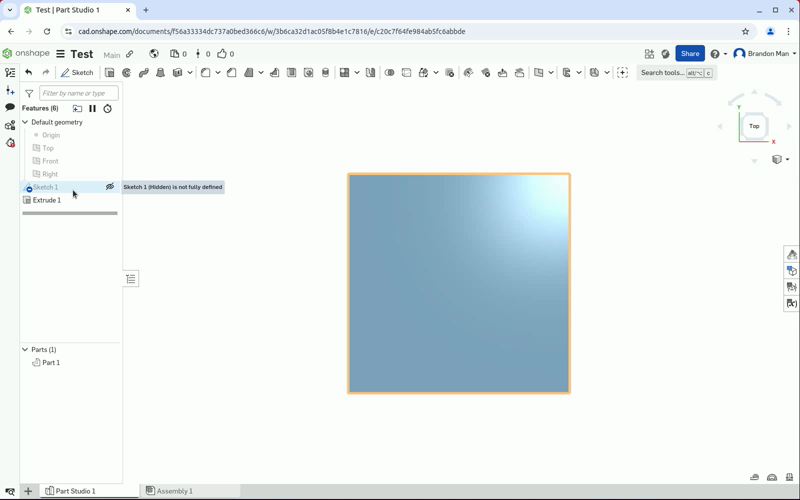
click(73, 189)
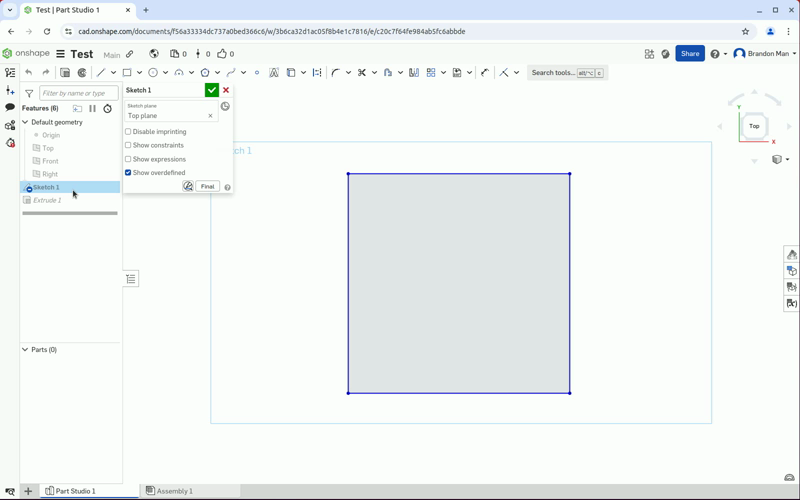
mouse_move(229, 92)
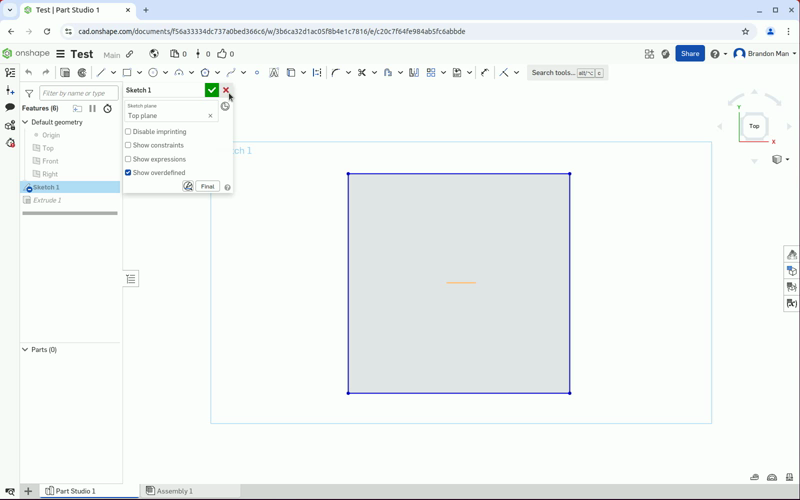
click(229, 92)
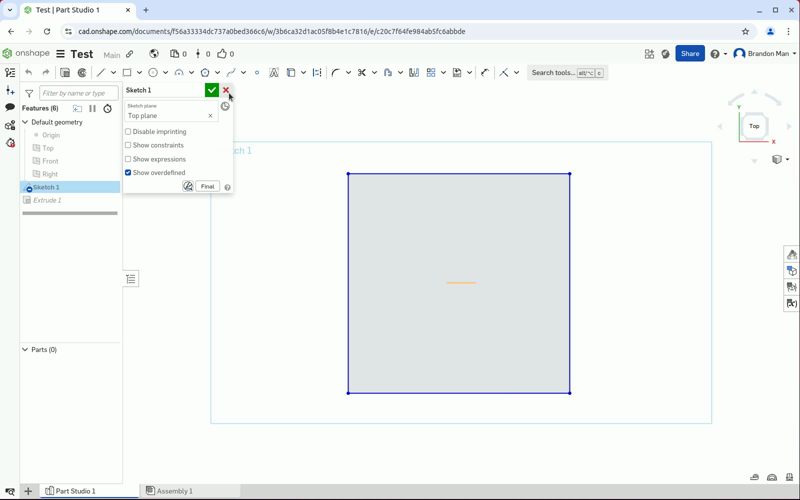
key(shift+s)
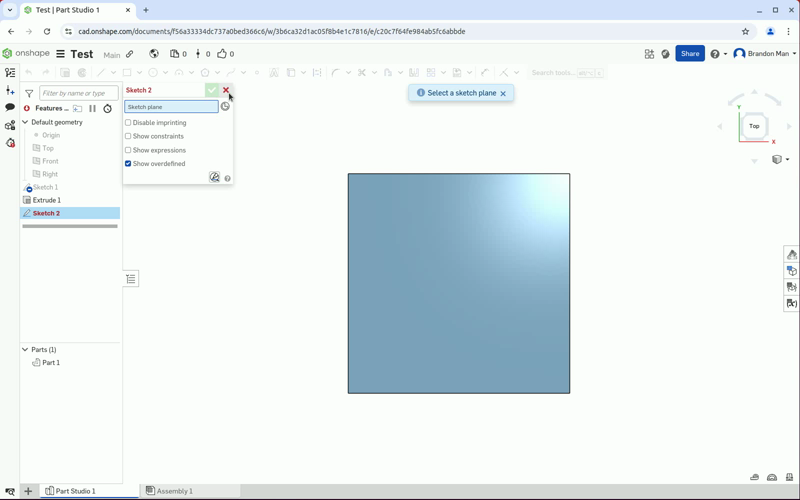
mouse_move(73, 150)
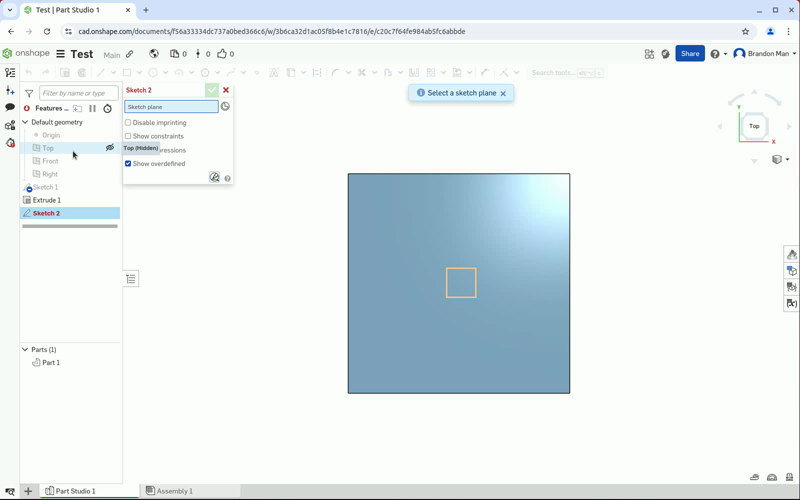
click(73, 150)
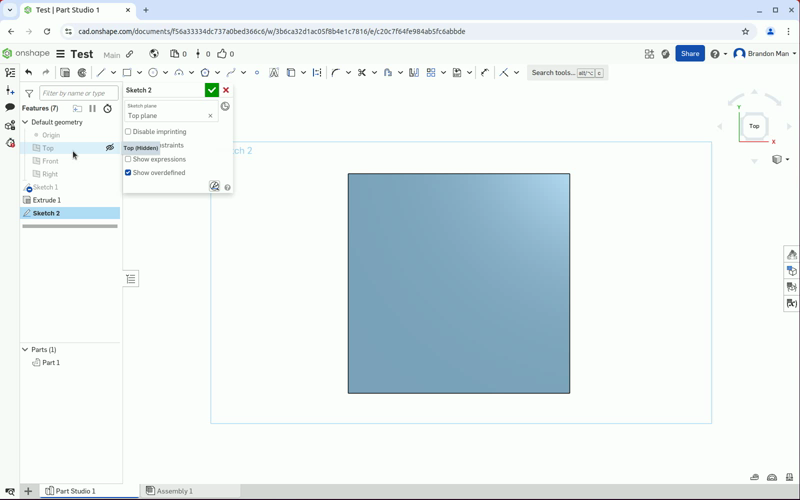
mouse_move(73, 352)
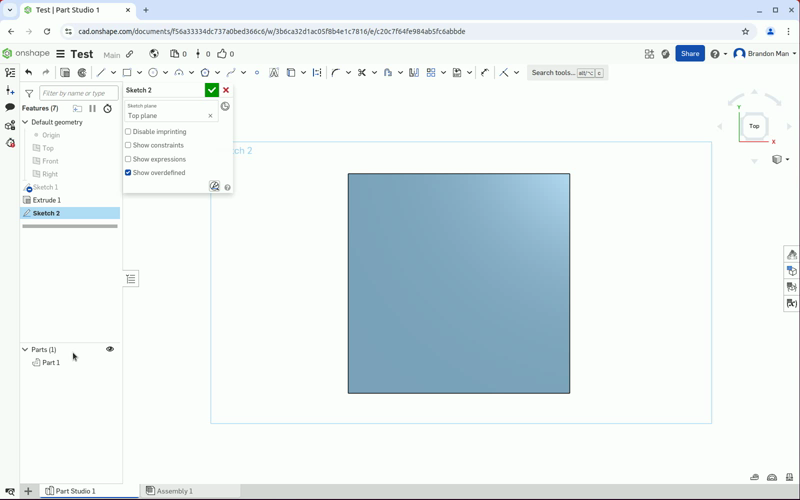
key(y)
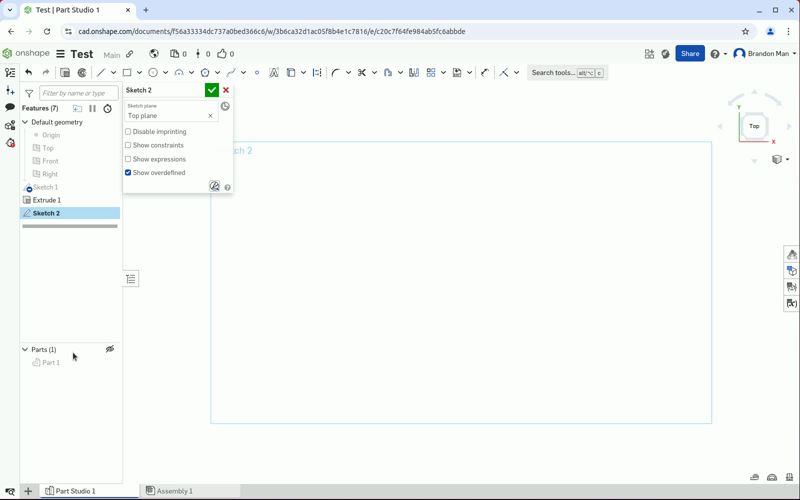
key(c)
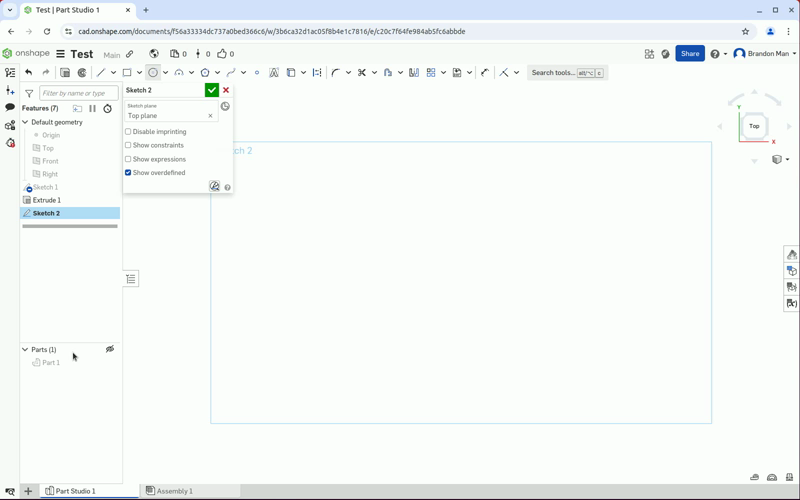
key_down(shift)
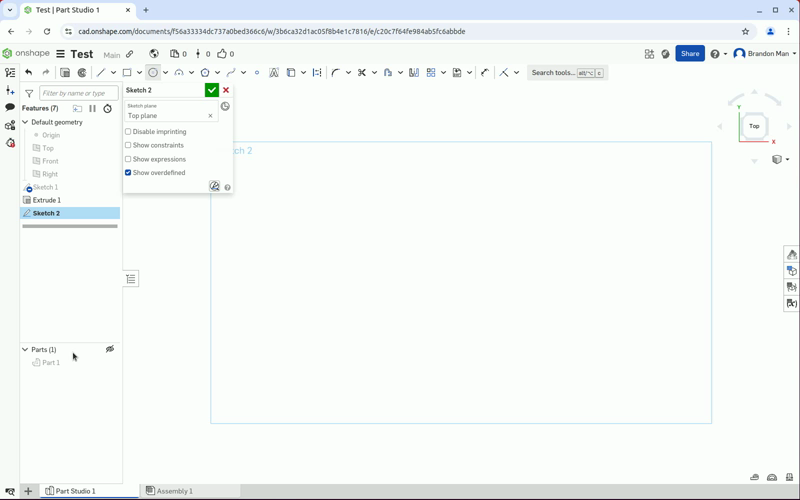
mouse_move(460, 282)
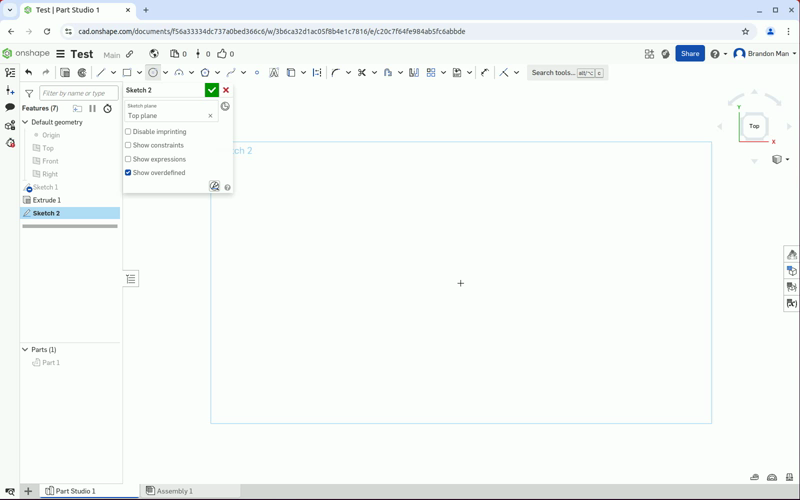
click(460, 282)
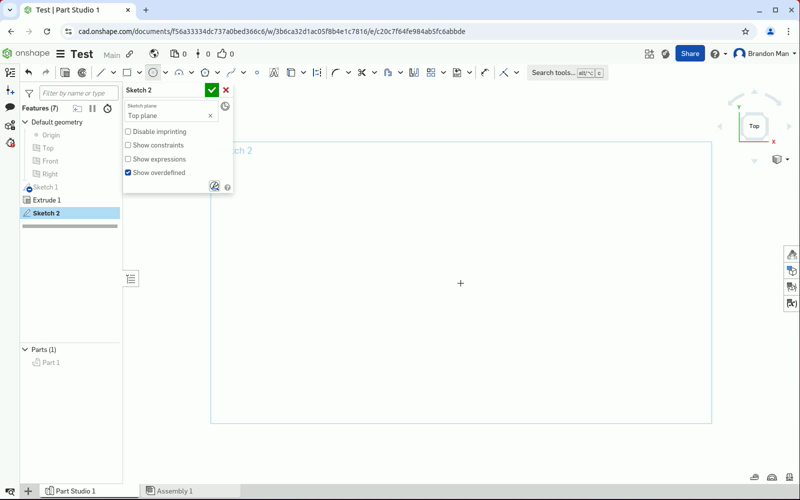
key_up(shift)
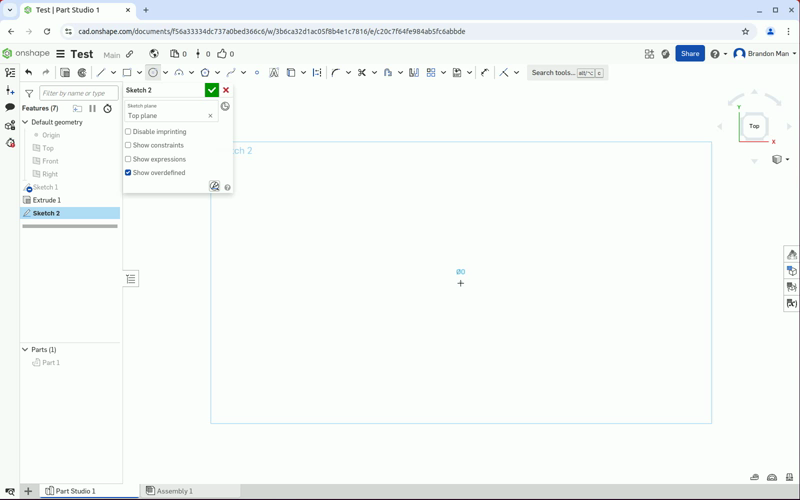
mouse_move(505, 282)
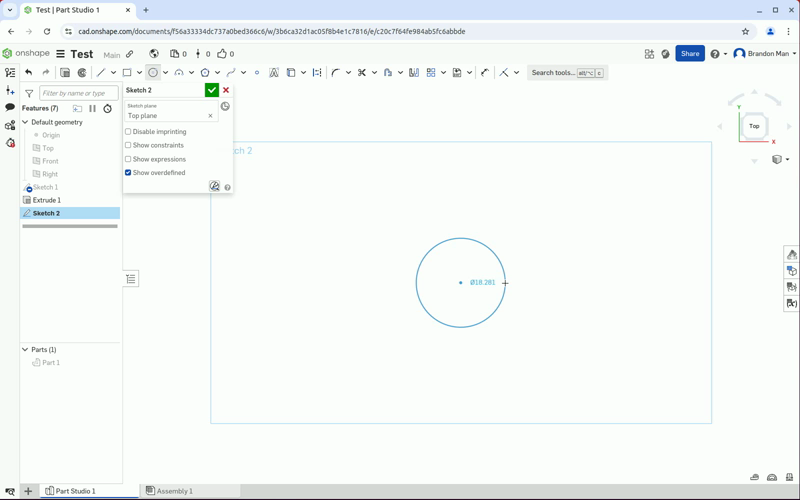
click(505, 282)
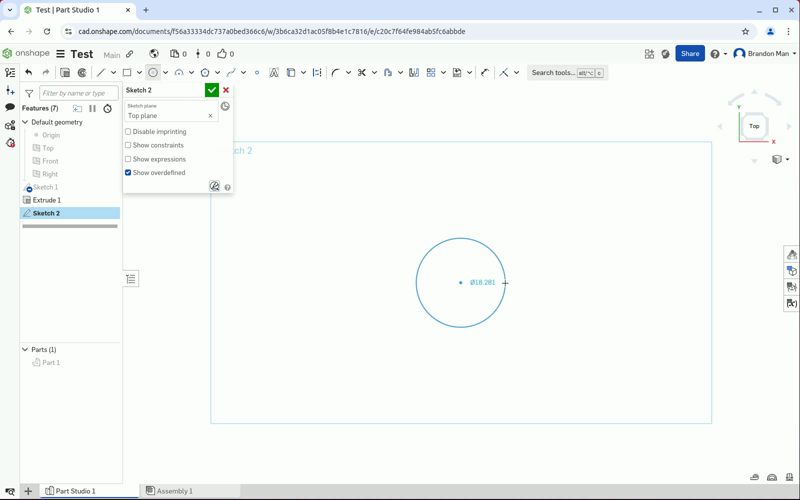
key(esc)
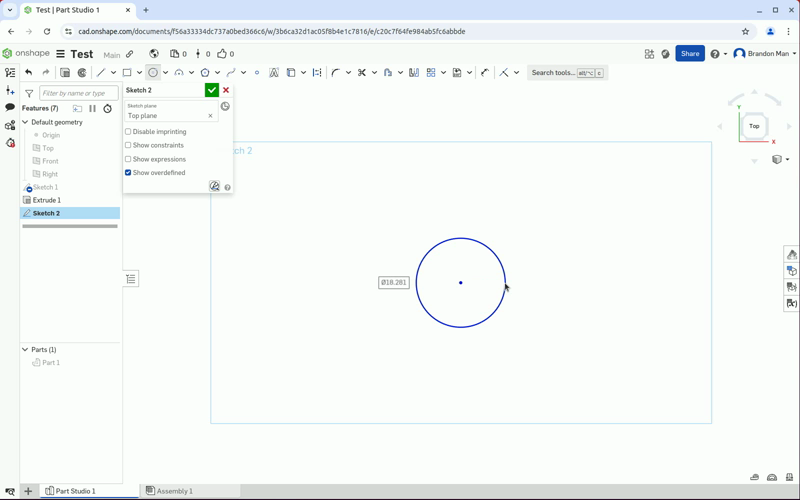
mouse_move(431, 261)
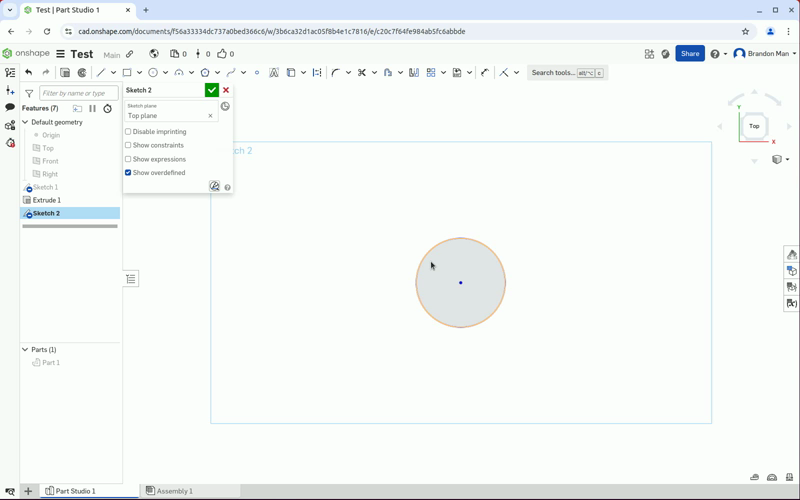
click(431, 261)
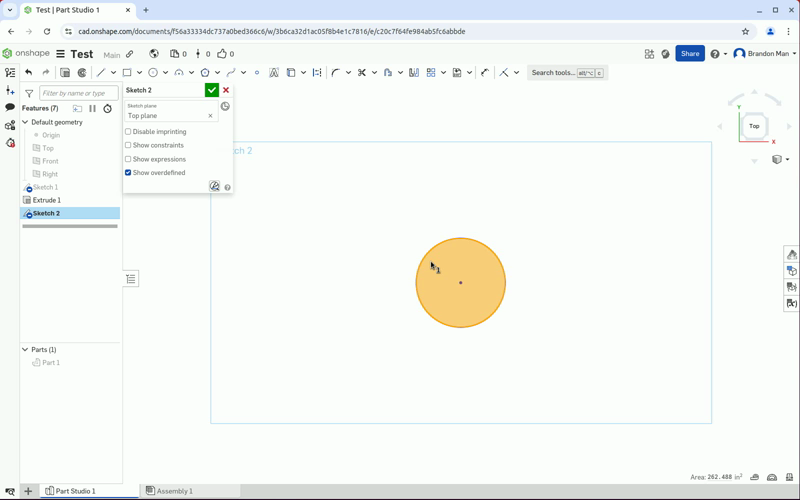
mouse_move(73, 352)
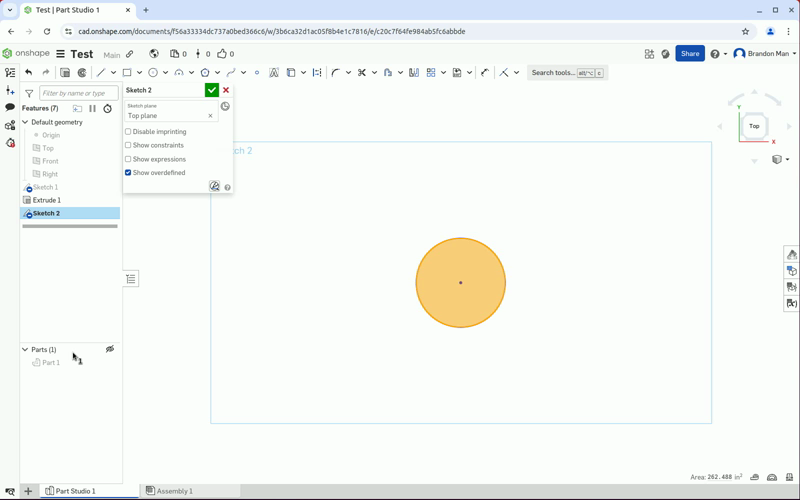
key(shift+y)
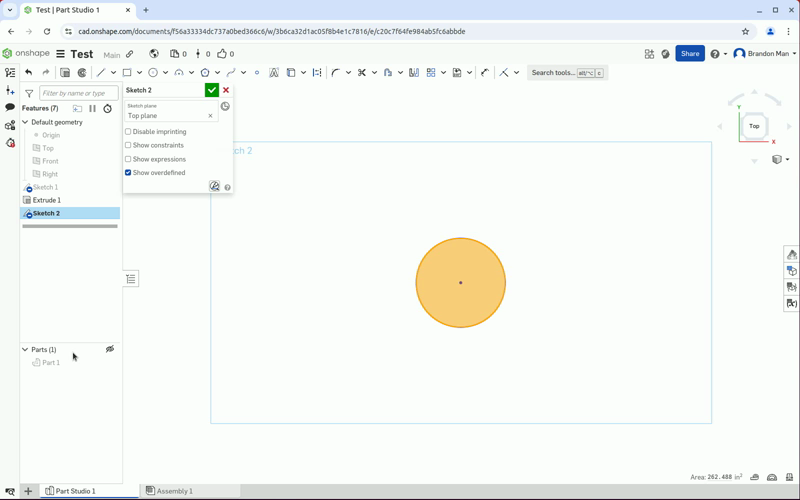
key(shift+e)
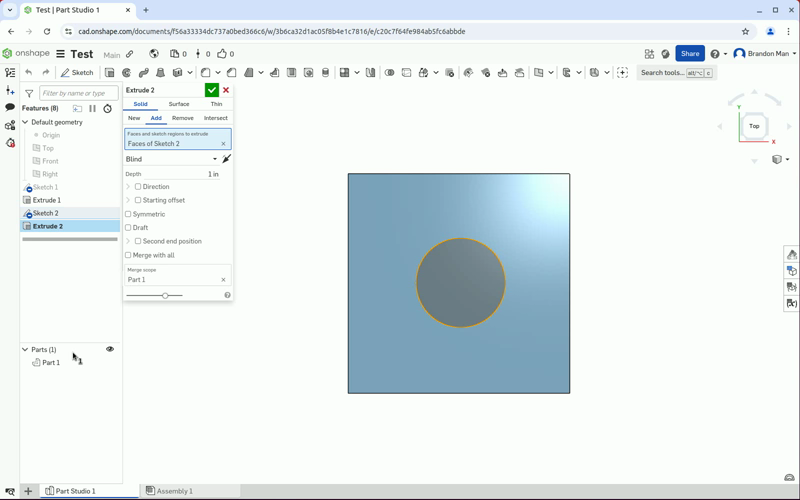
mouse_move(143, 106)
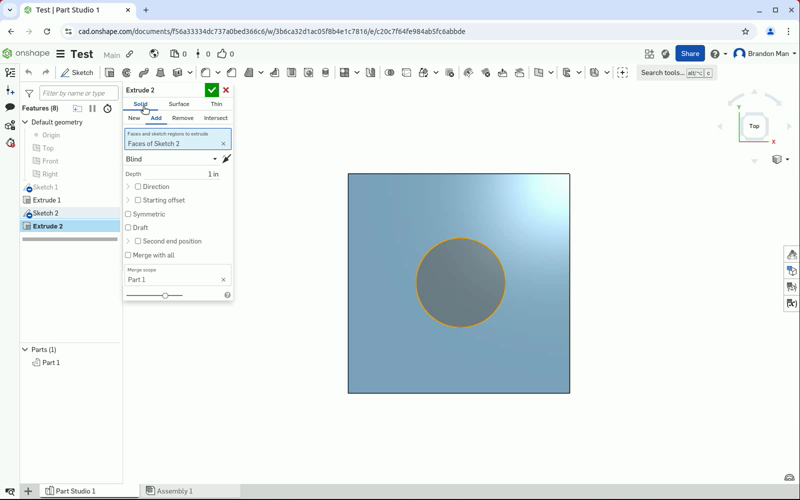
click(143, 106)
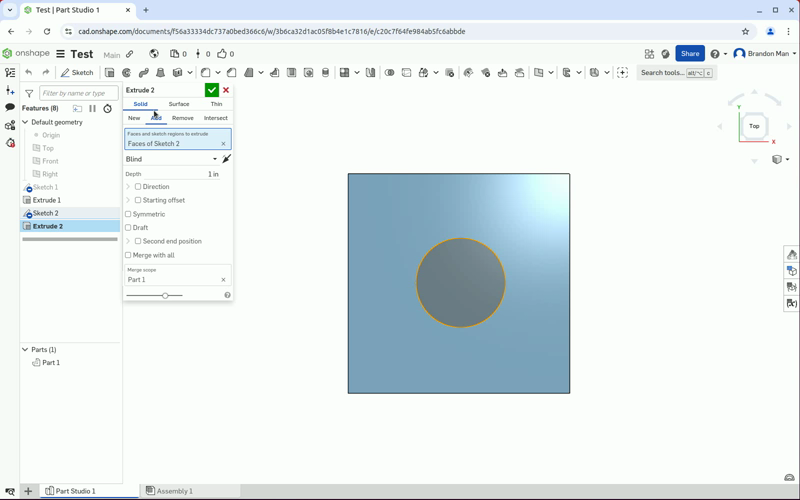
mouse_move(186, 120)
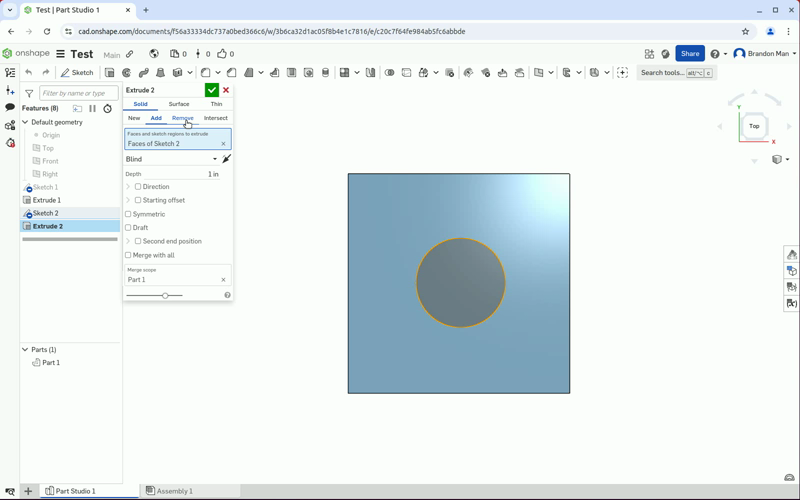
click(186, 120)
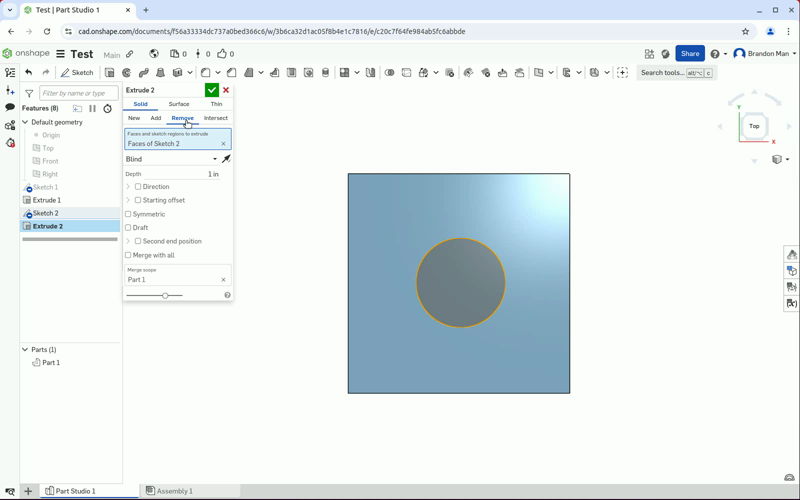
key(tab, 4)
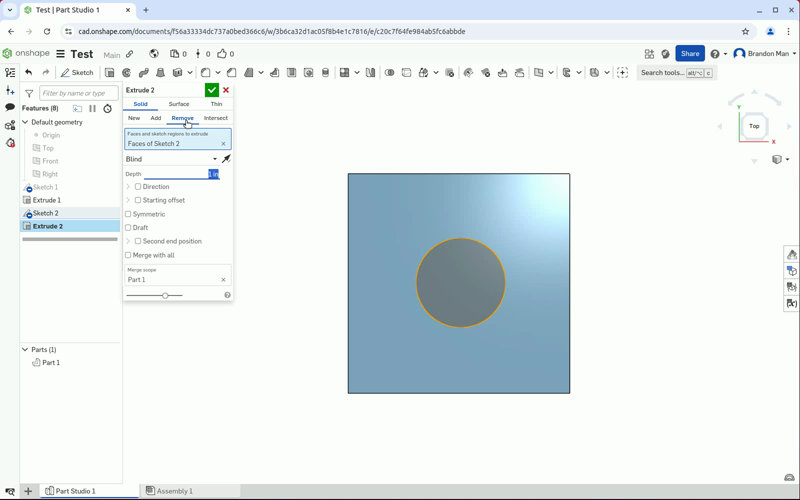
text(1.926)
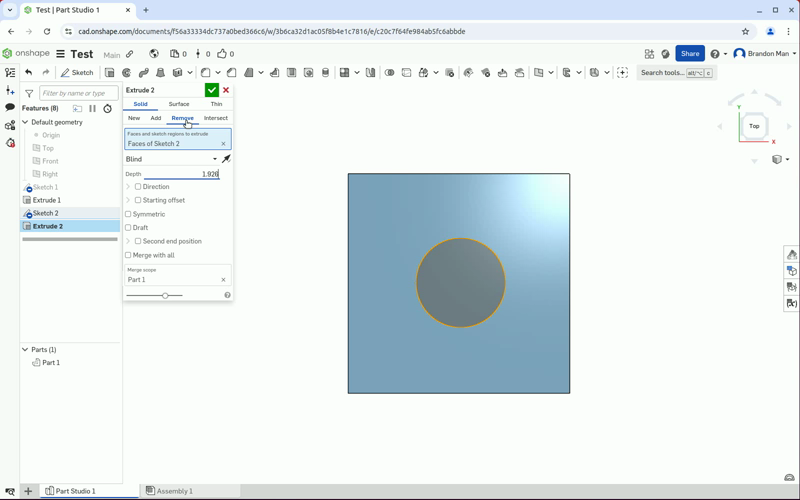
key(tab, 6)
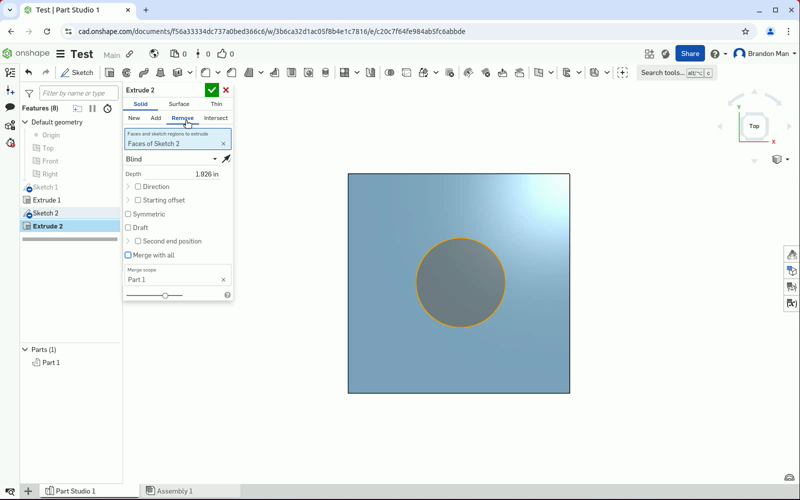
key(space)
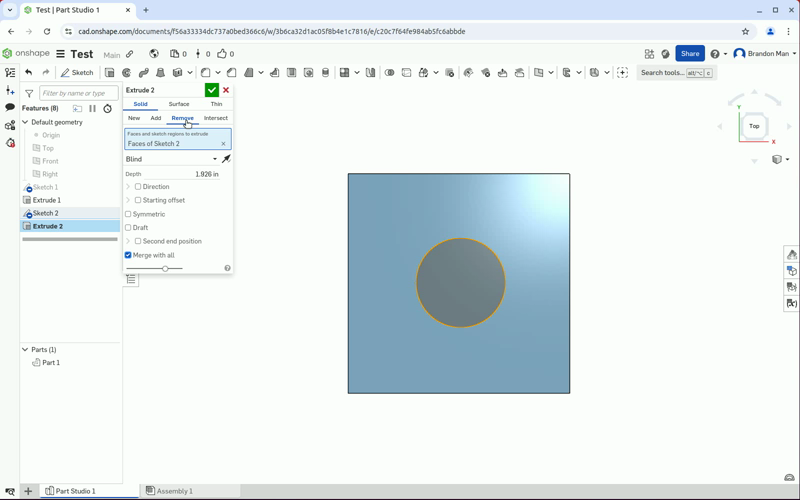
key(enter)
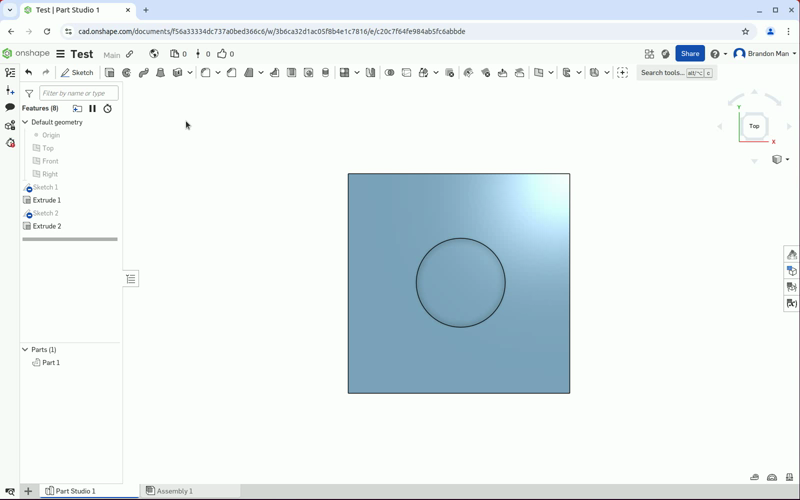
key(shift+h)
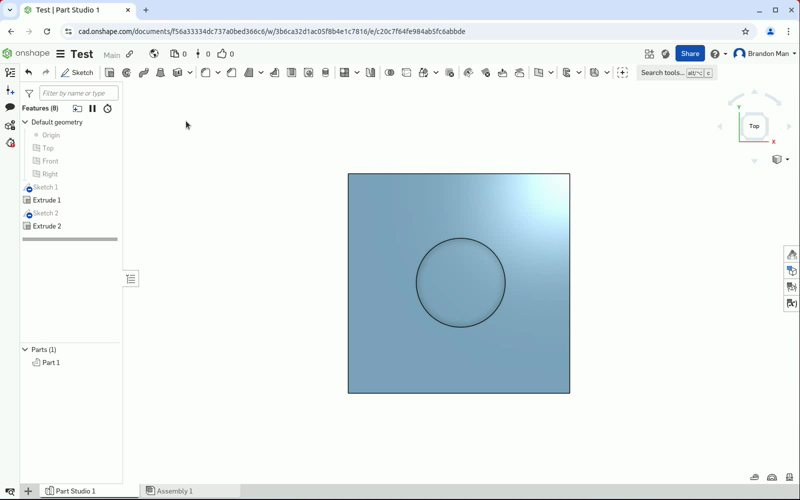
key(shift+h)
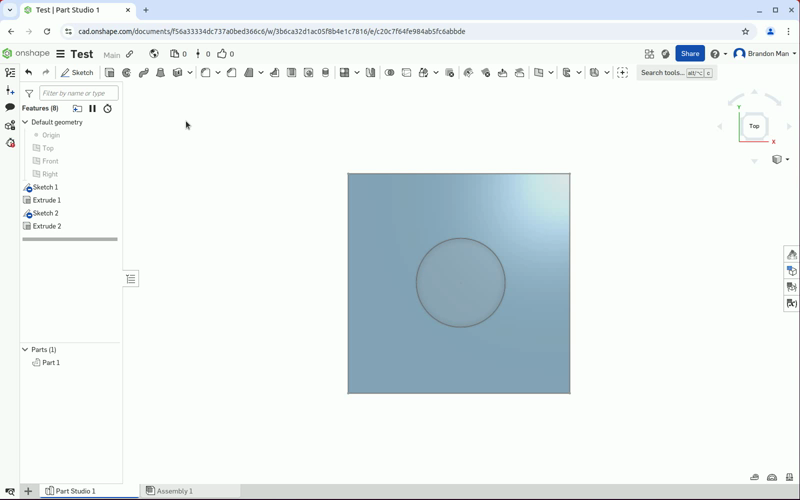
key(shift+7)
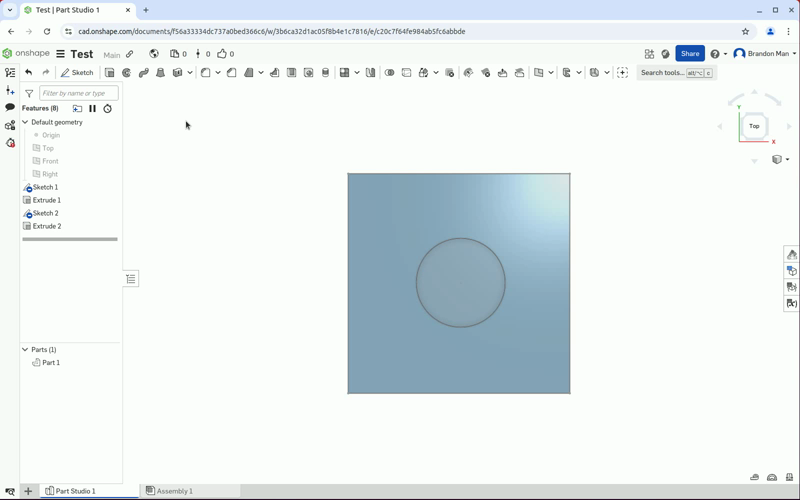
key(up, 3)
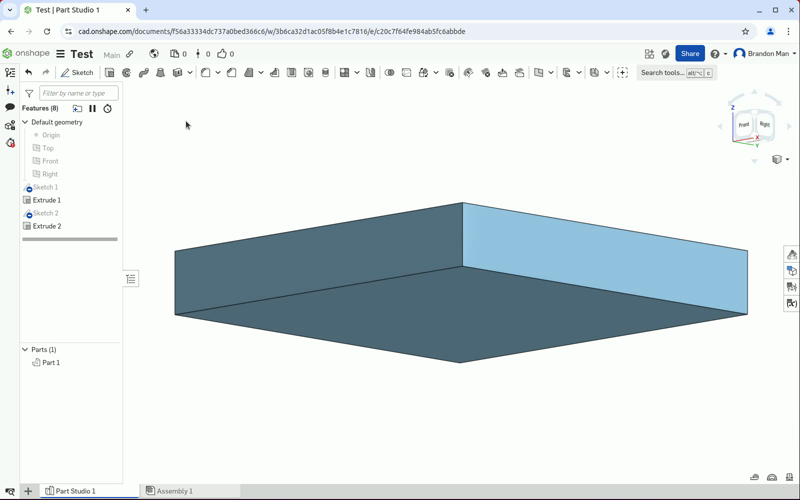
key(left, 3)
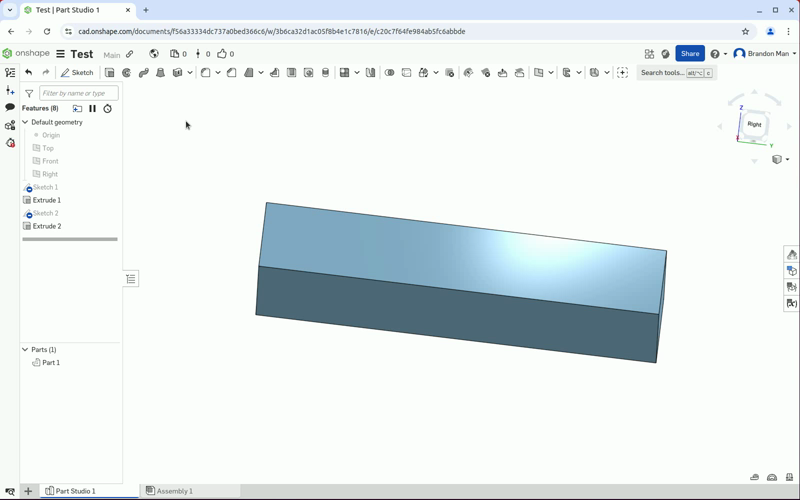
key(right, 3)
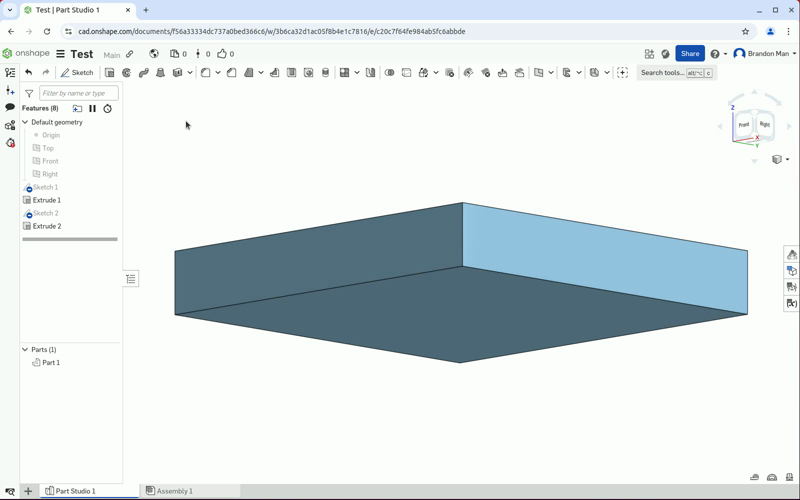
key(down, 3)
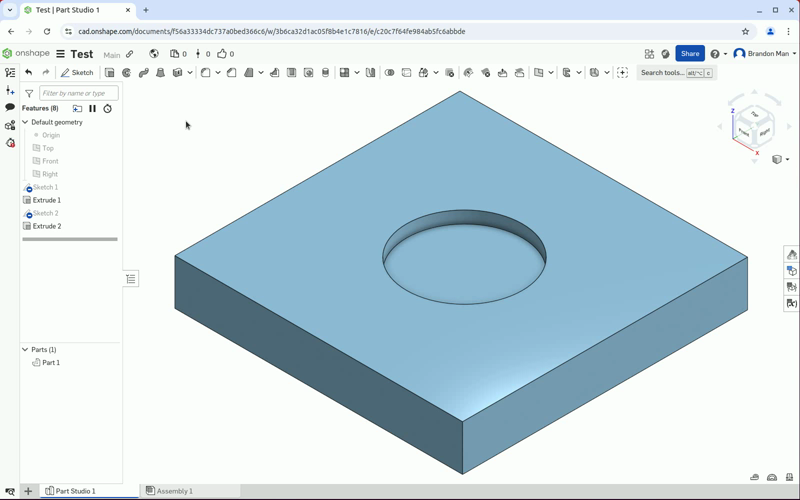
mouse_move(73, 189)
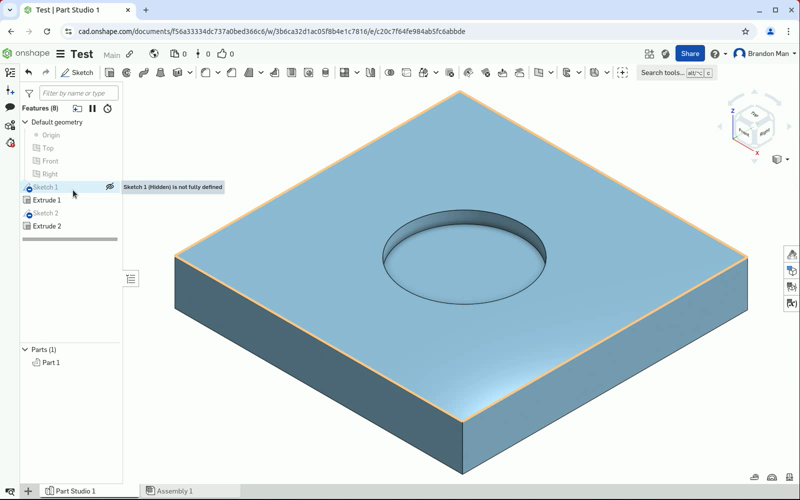
click(73, 189)